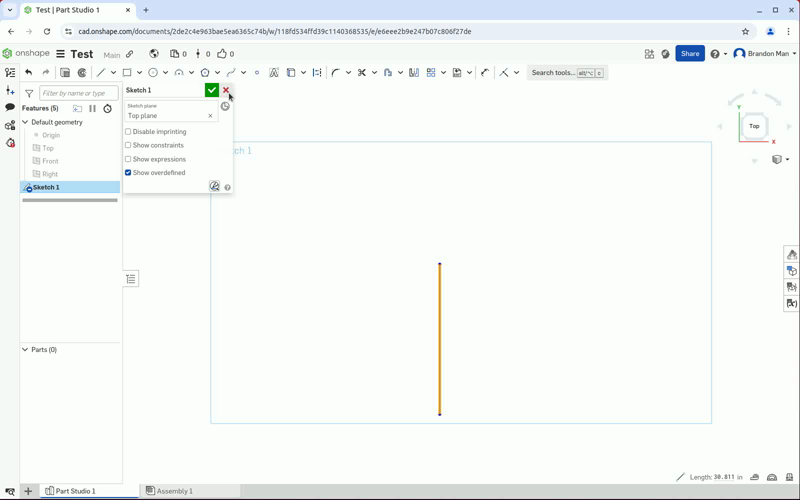
key(shift+h)
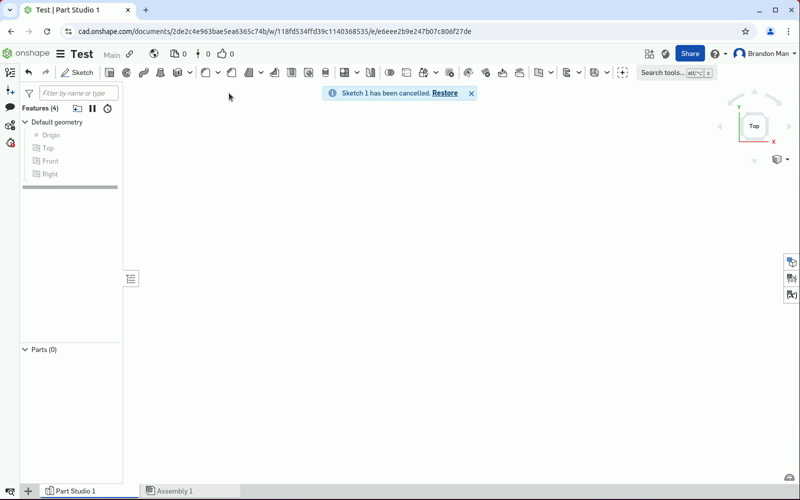
mouse_move(73, 352)
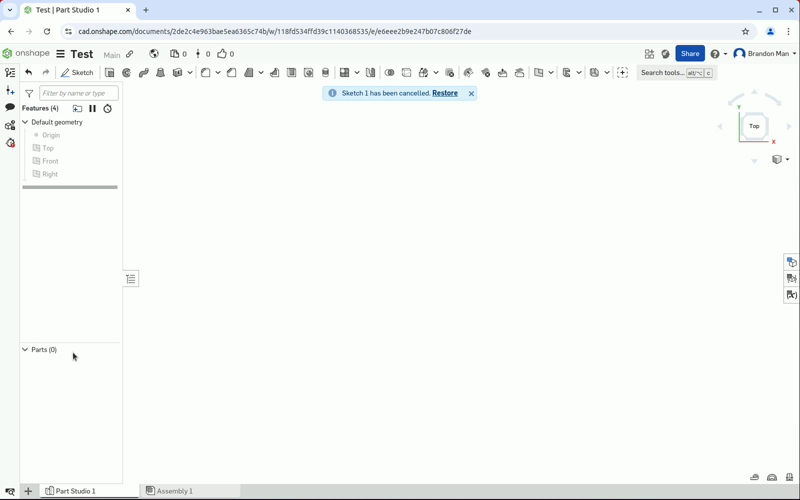
key(y)
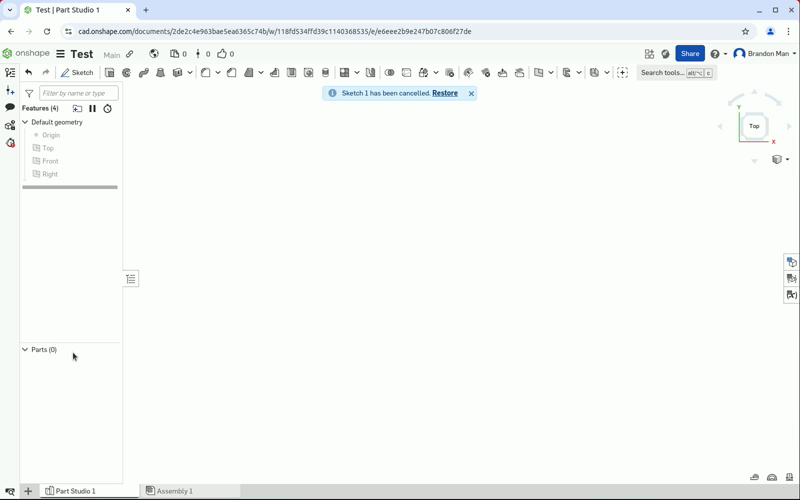
key(shift+p)
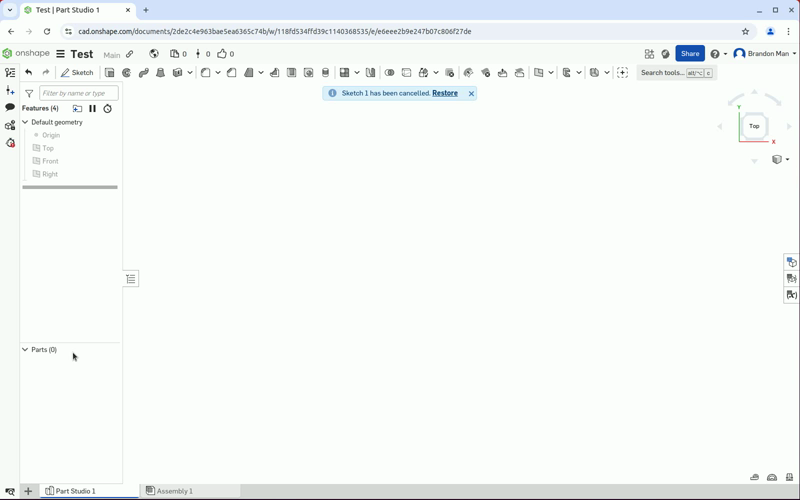
key(space)
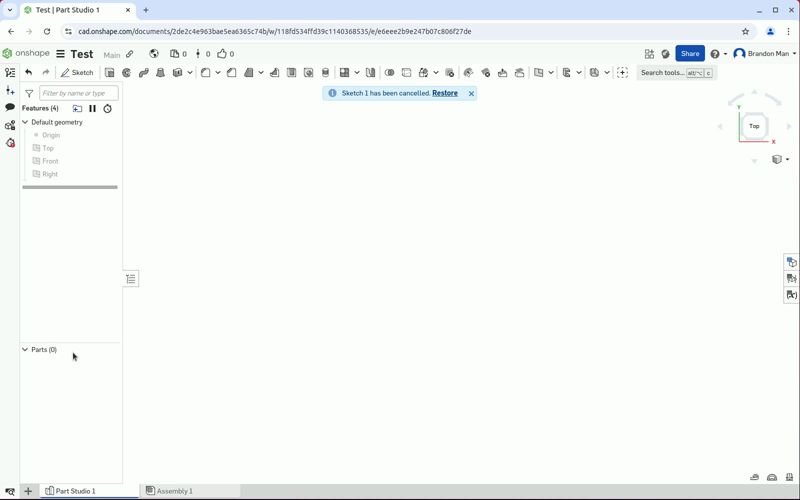
key_down(shift)
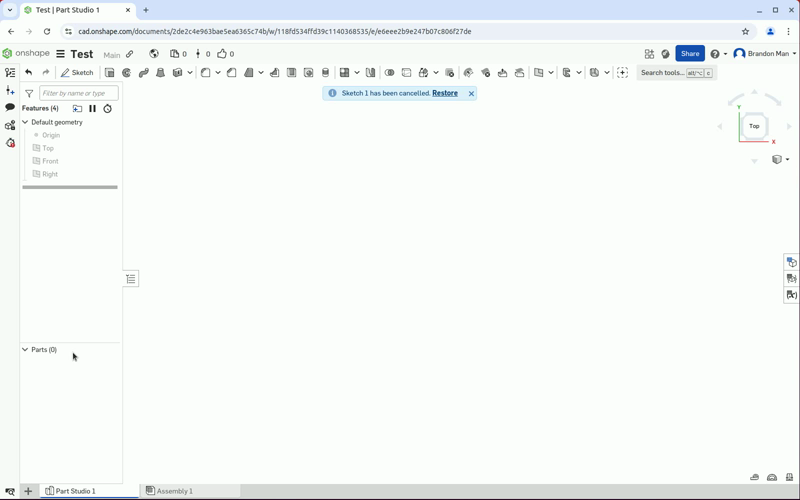
key(up)
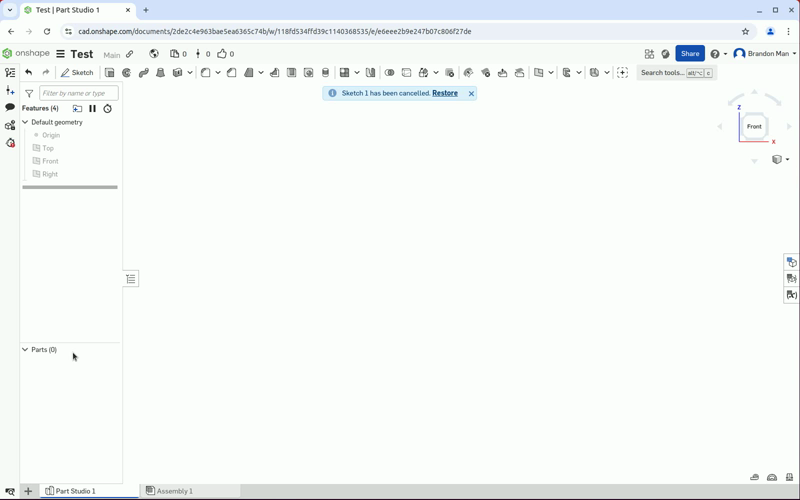
key_up(shift)
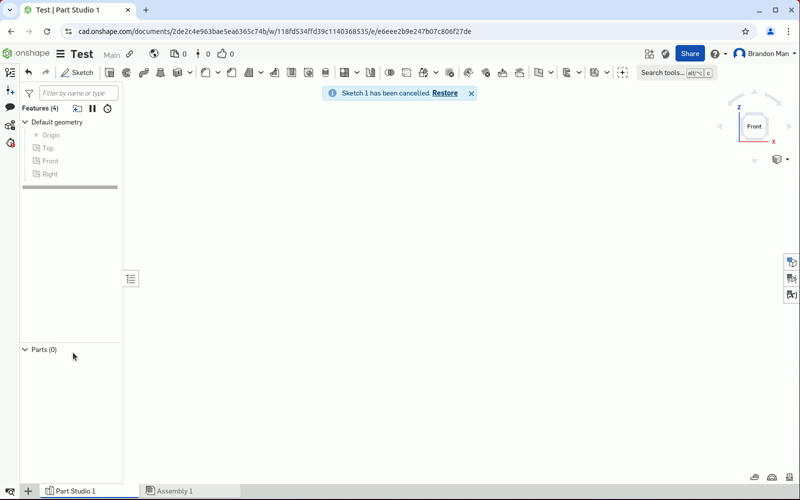
mouse_move(73, 352)
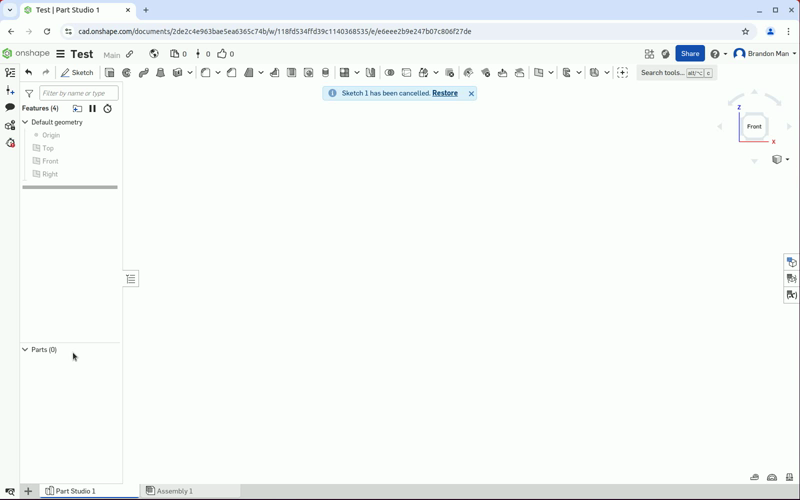
key(shift+y)
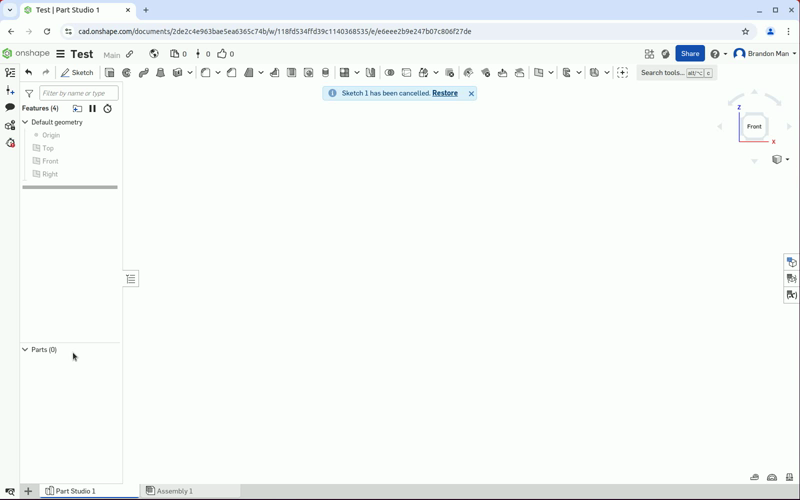
key(shift+s)
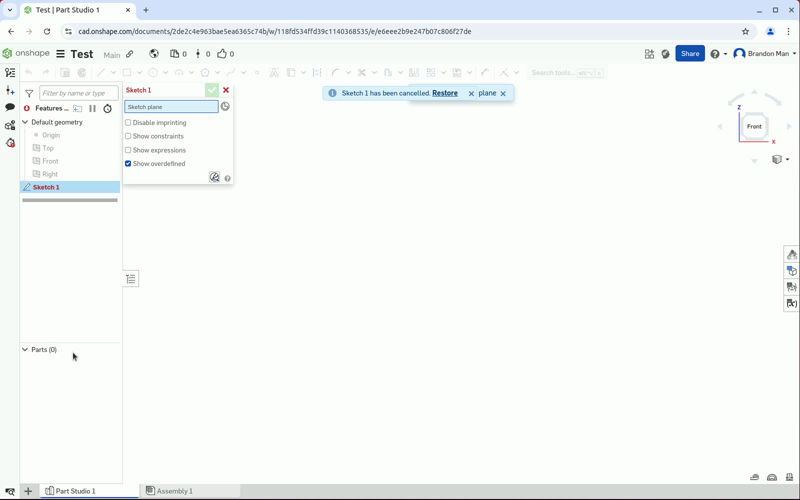
mouse_move(73, 163)
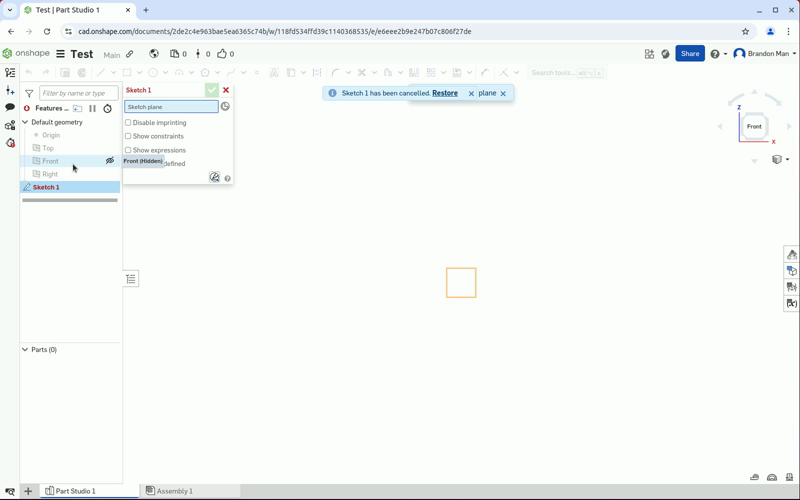
click(73, 163)
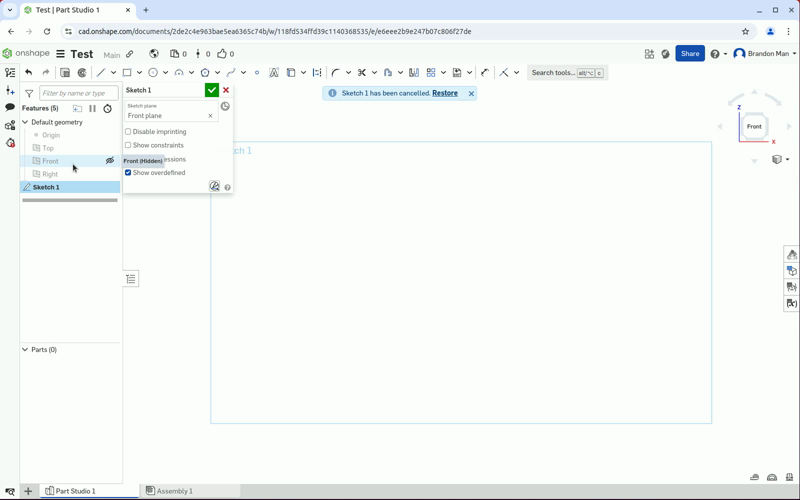
mouse_move(73, 352)
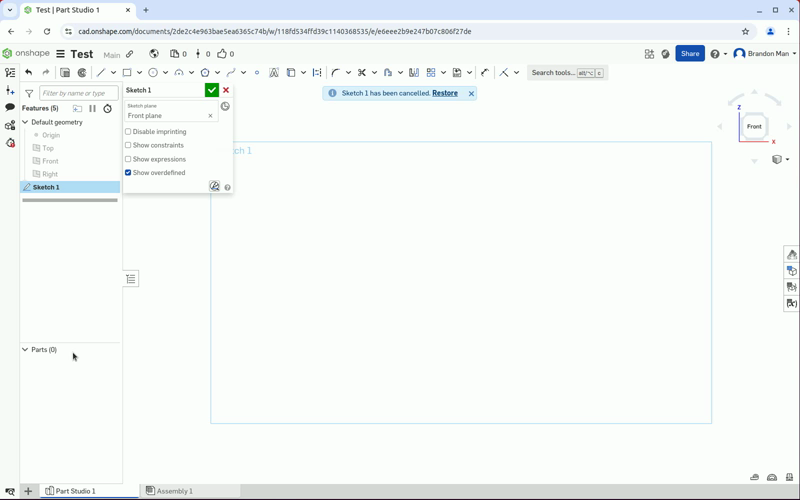
key(y)
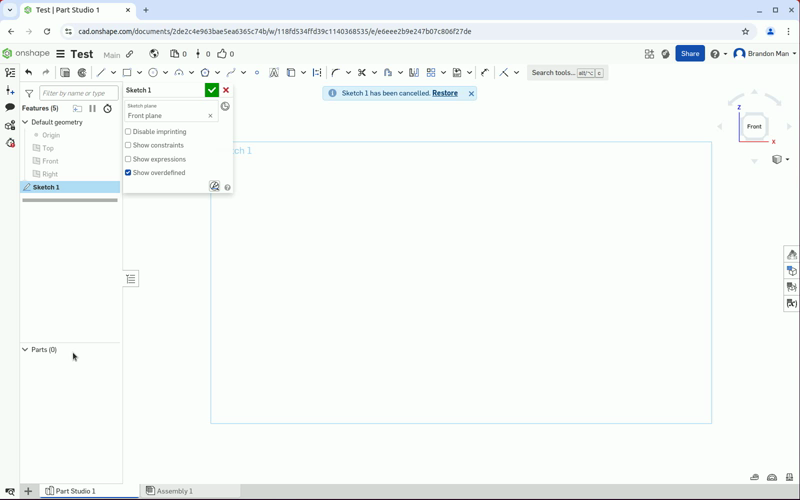
key(c)
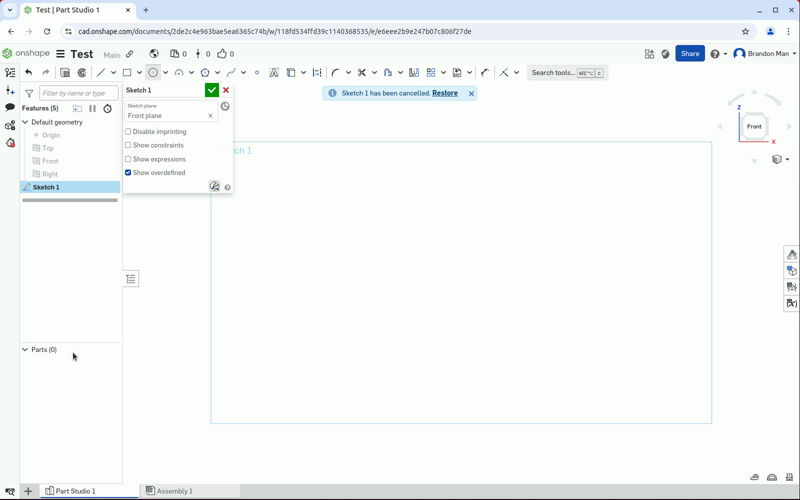
key_down(shift)
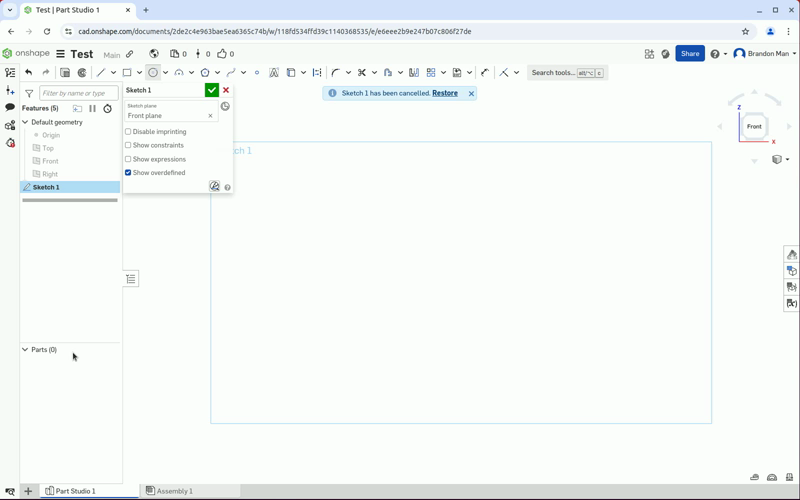
mouse_move(461, 282)
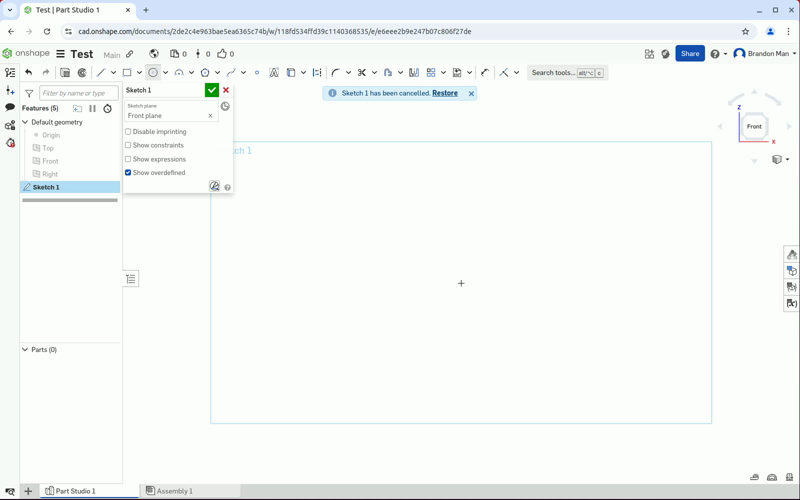
click(461, 282)
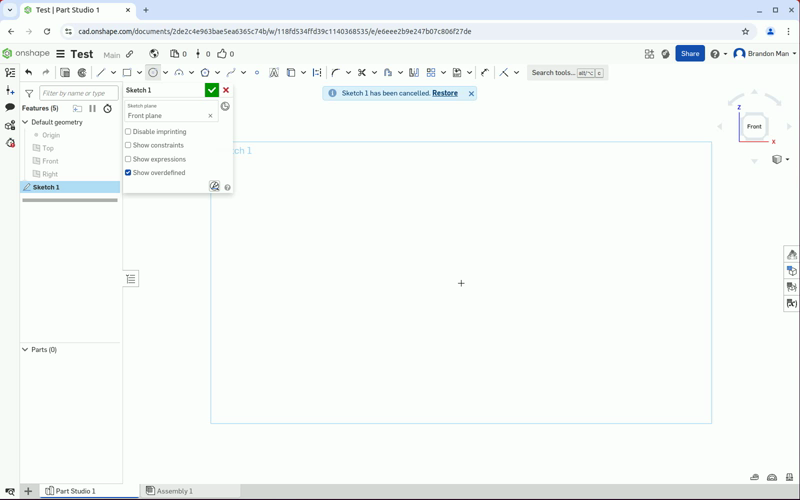
key_up(shift)
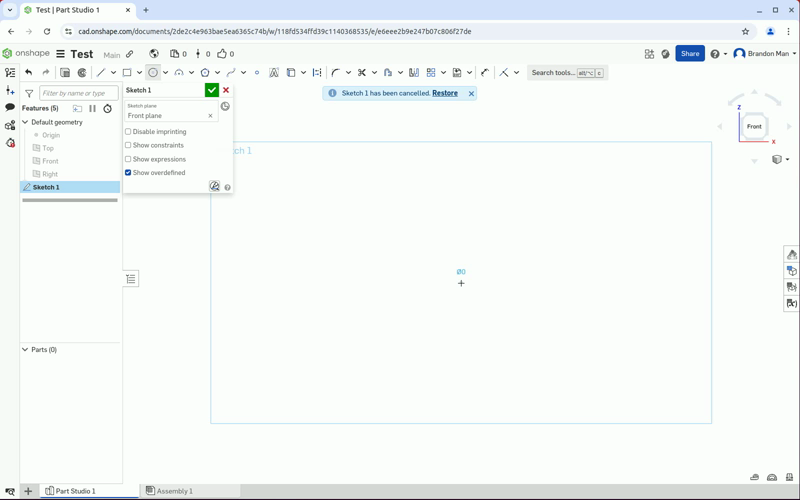
mouse_move(518, 282)
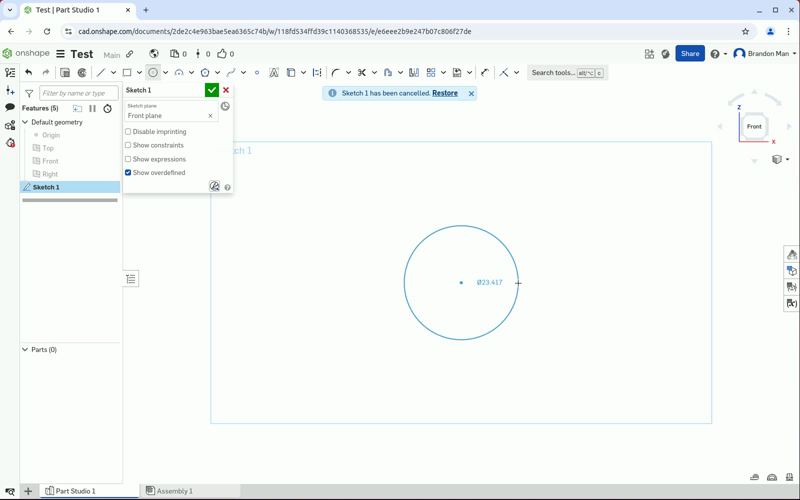
click(518, 282)
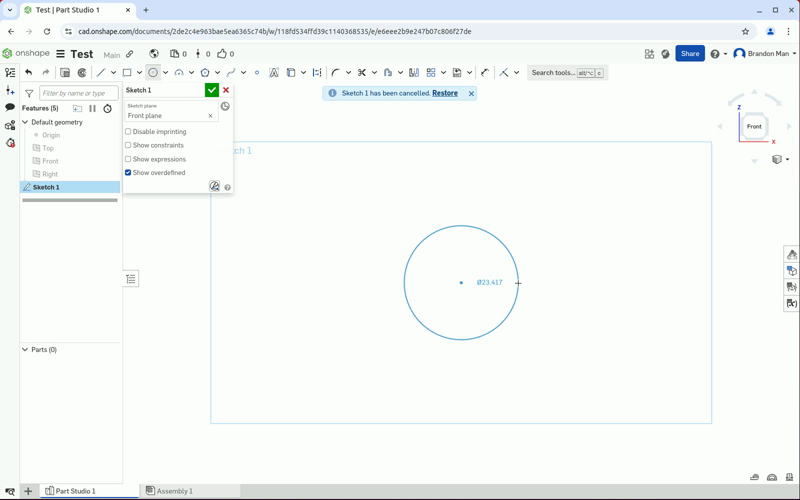
key(esc)
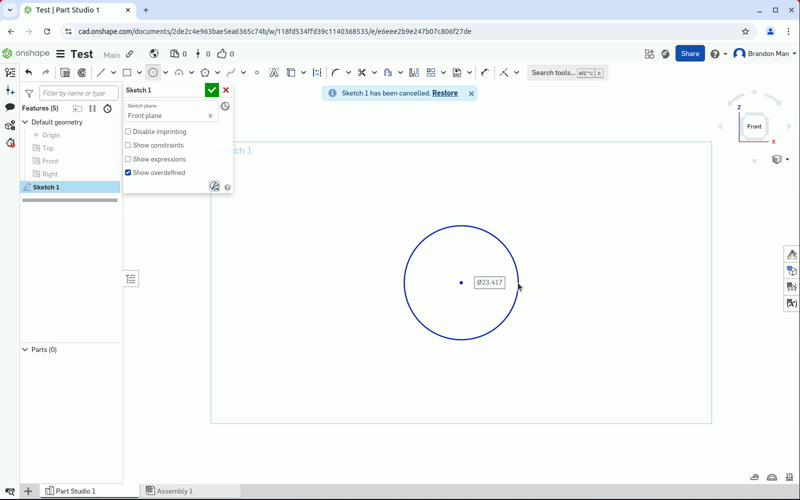
mouse_move(424, 315)
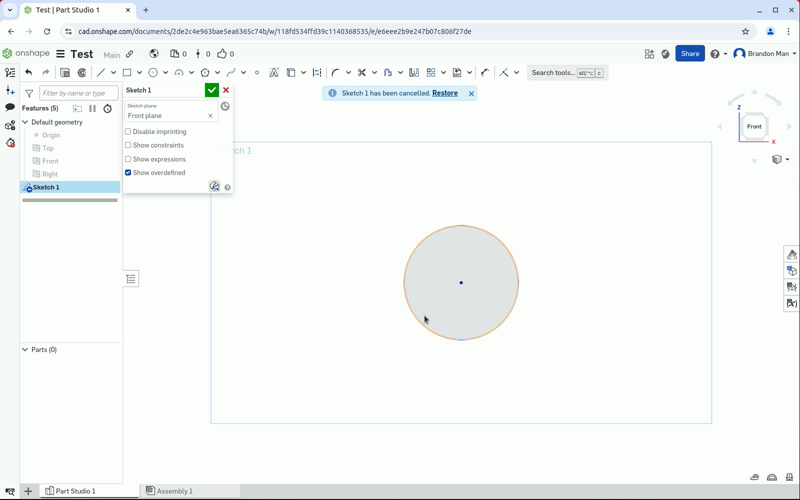
click(424, 315)
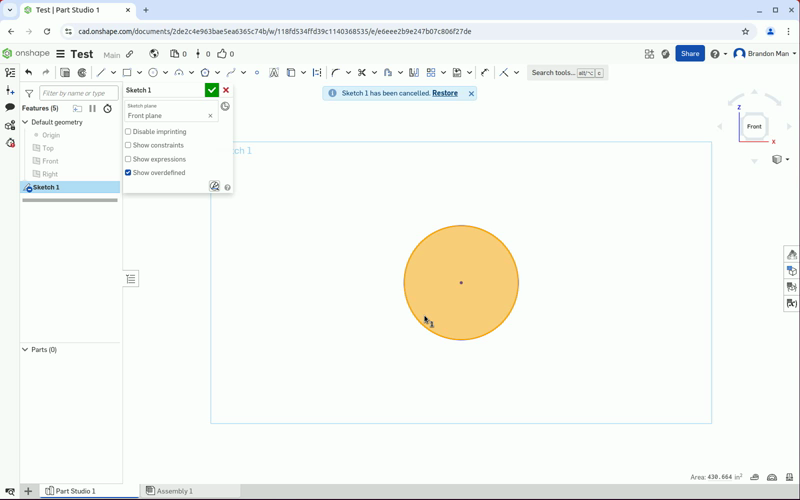
mouse_move(73, 352)
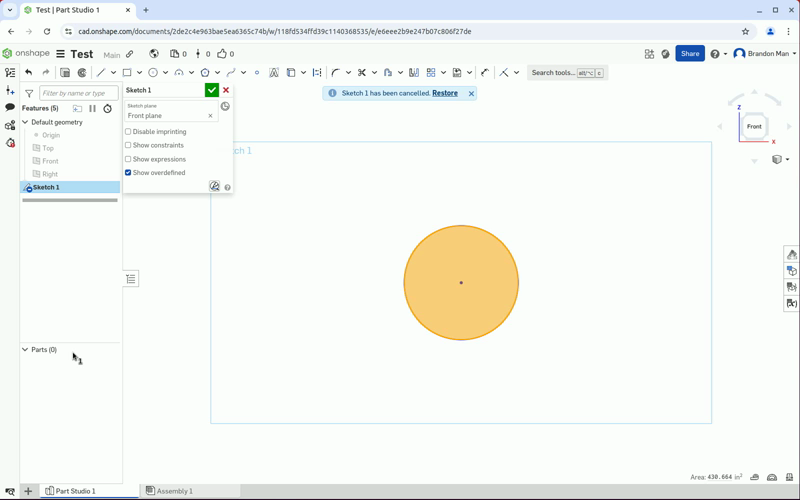
key(shift+y)
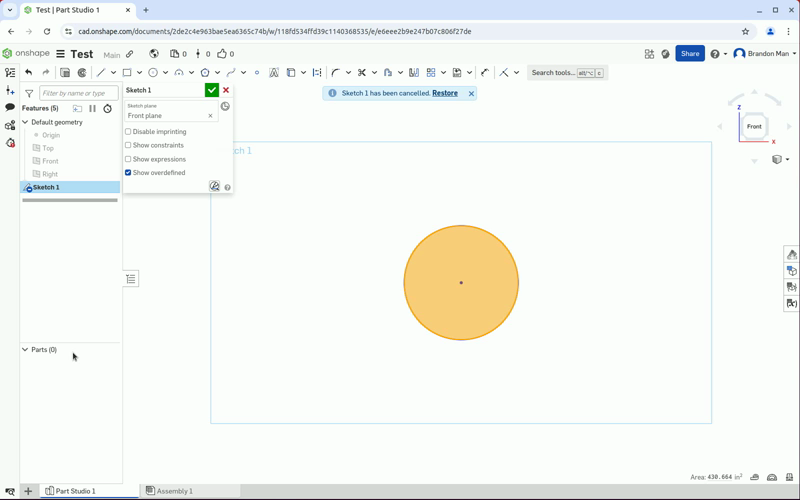
key(shift+e)
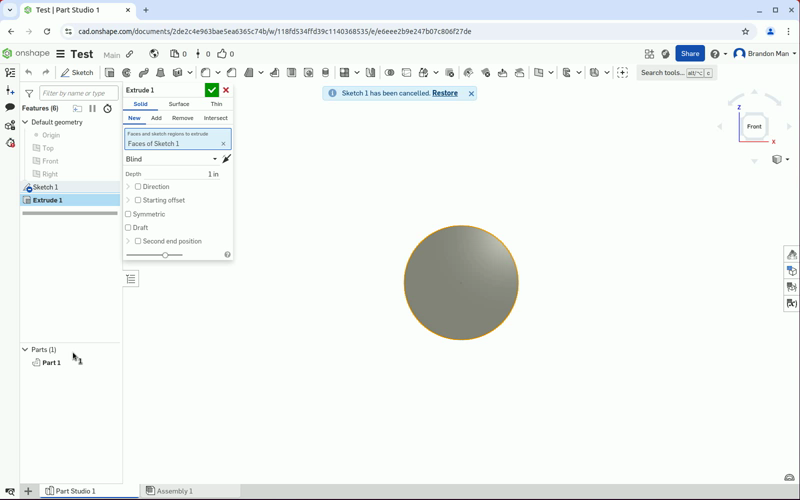
mouse_move(143, 106)
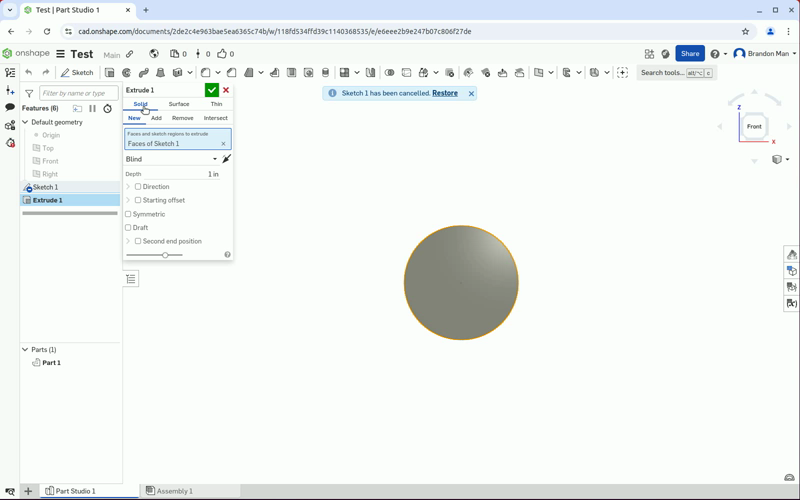
click(143, 106)
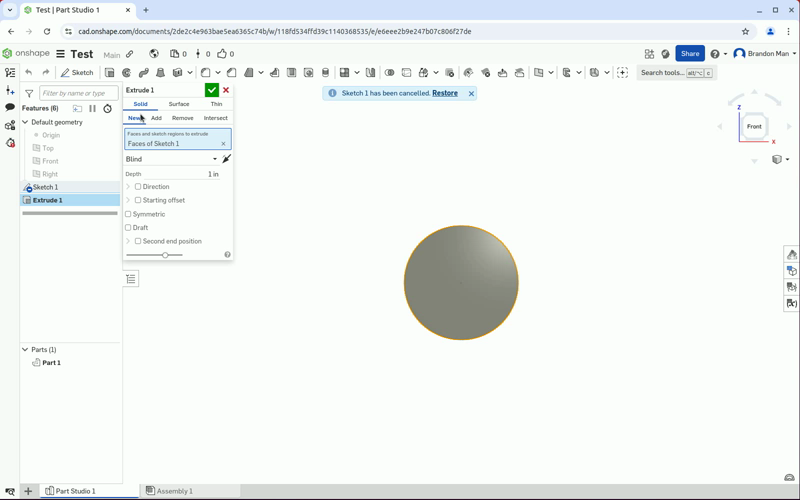
mouse_move(137, 120)
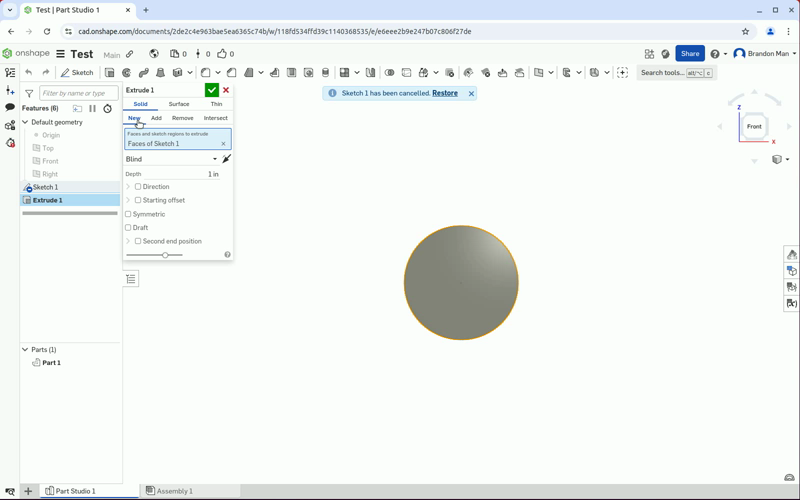
click(137, 120)
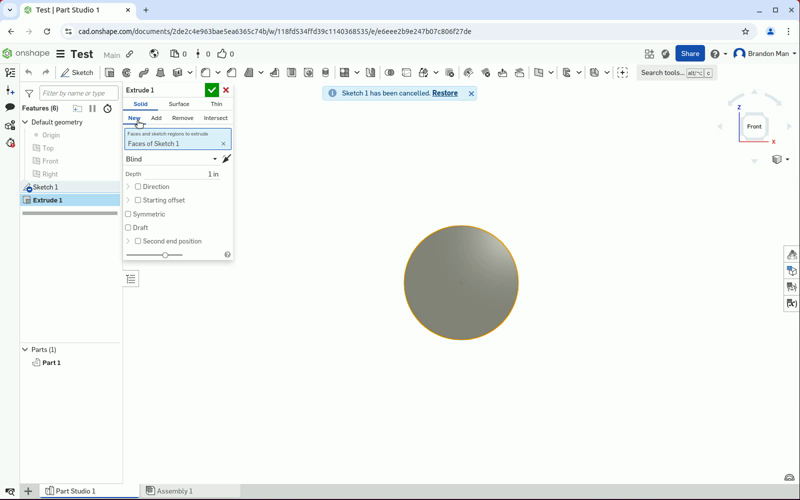
key(tab, 4)
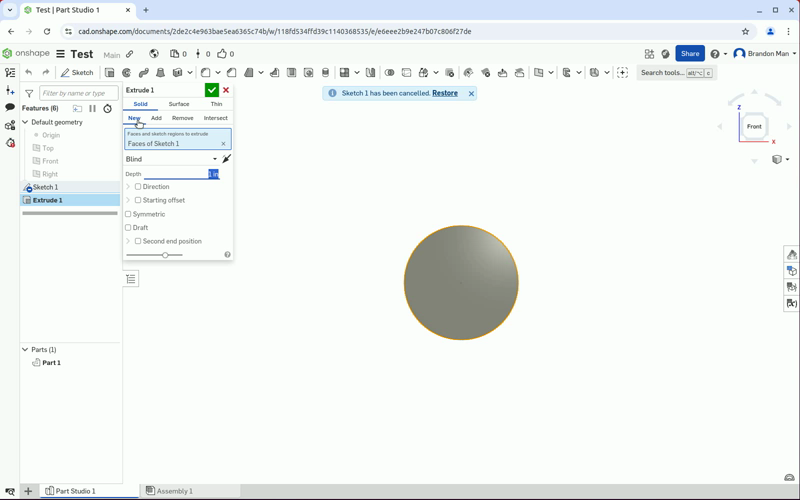
text(23.108)
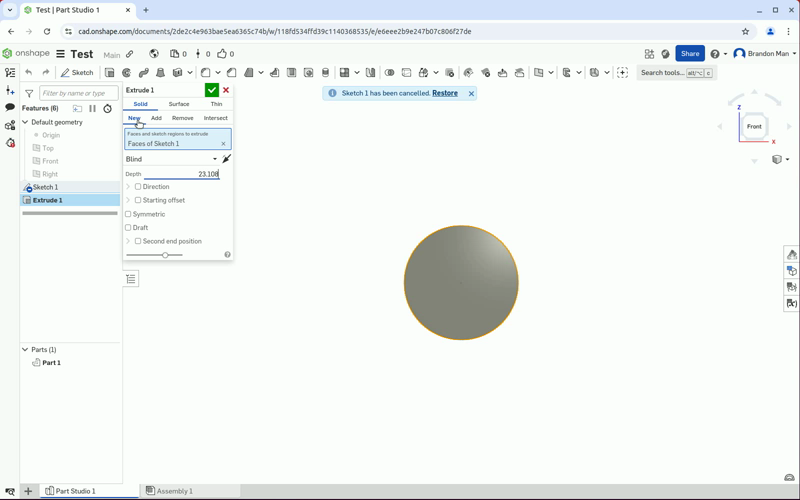
key(enter)
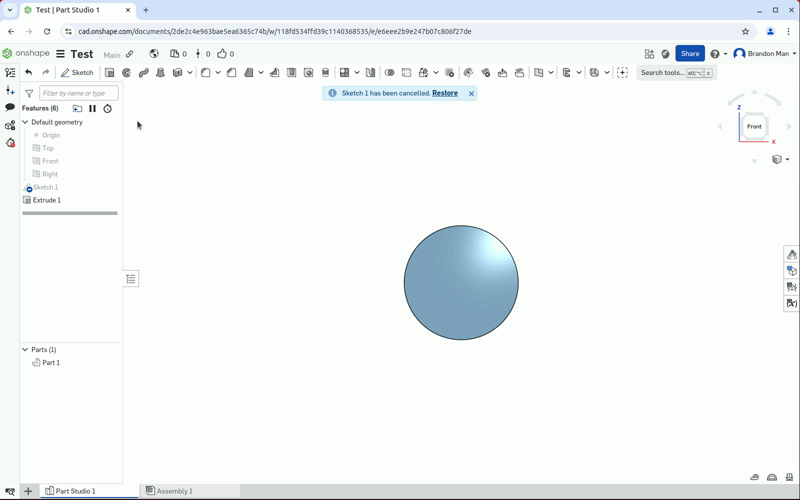
key(shift+h)
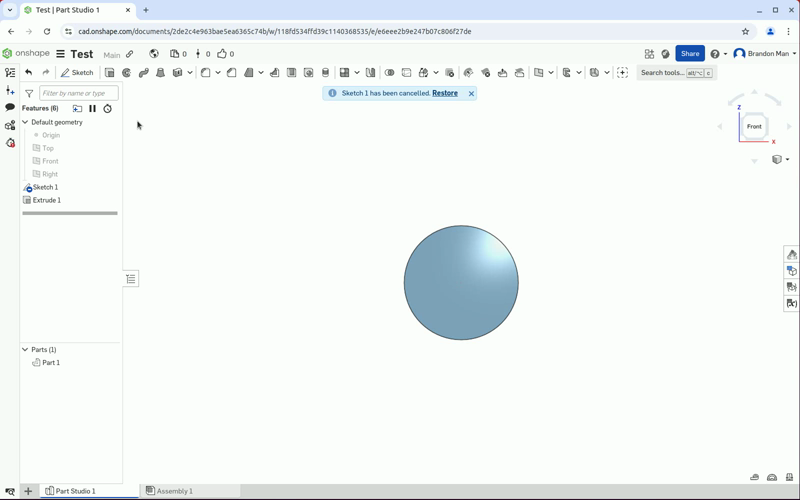
key(shift+h)
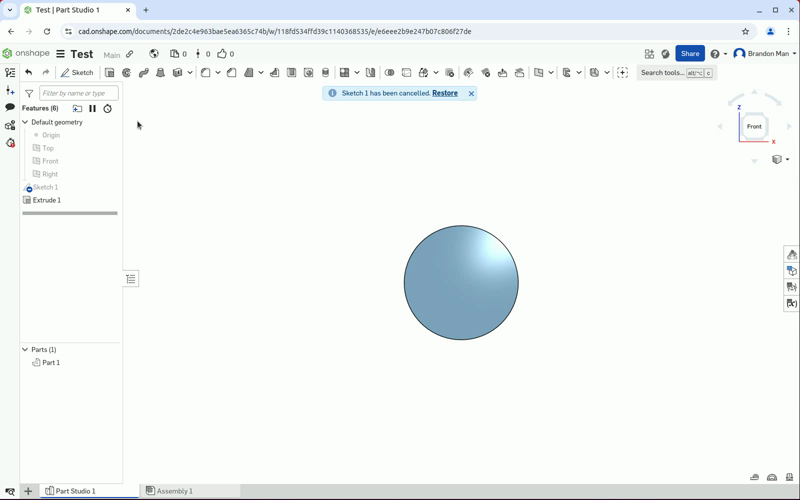
mouse_move(73, 189)
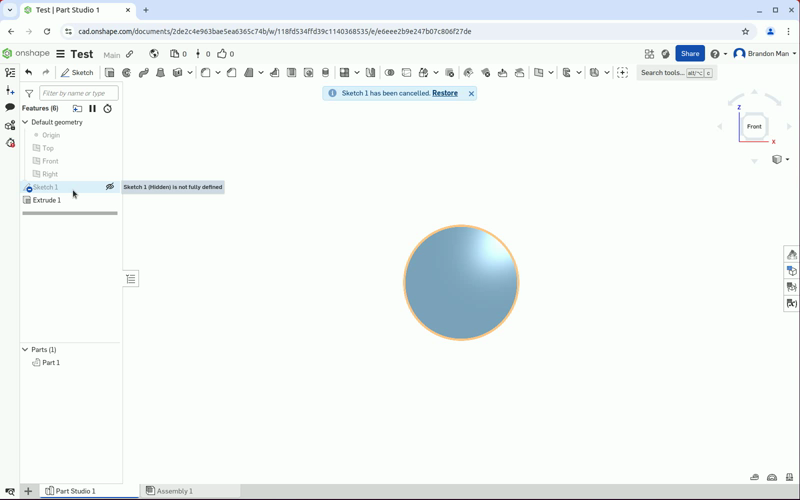
click(73, 189)
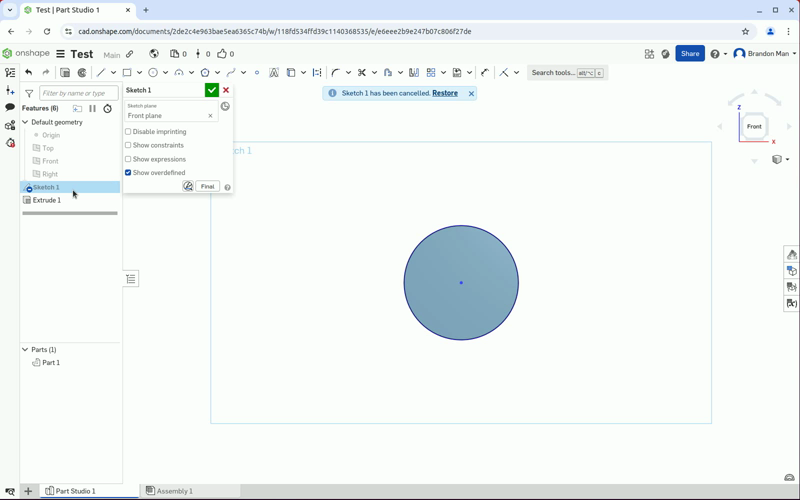
mouse_move(229, 92)
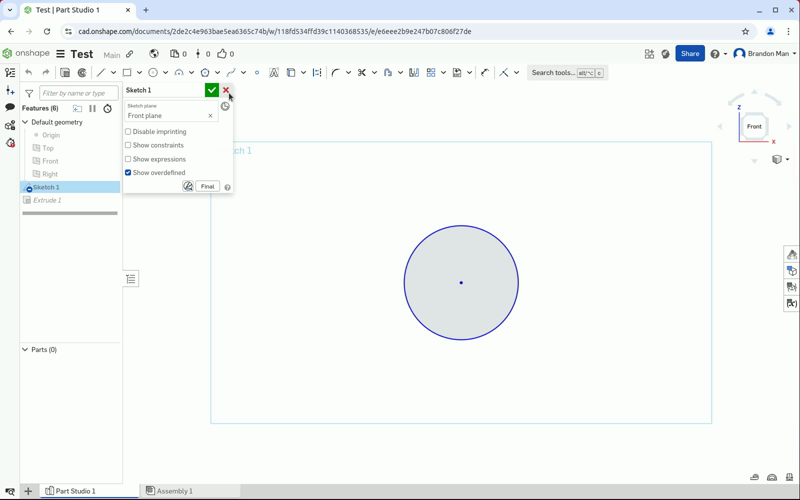
click(229, 92)
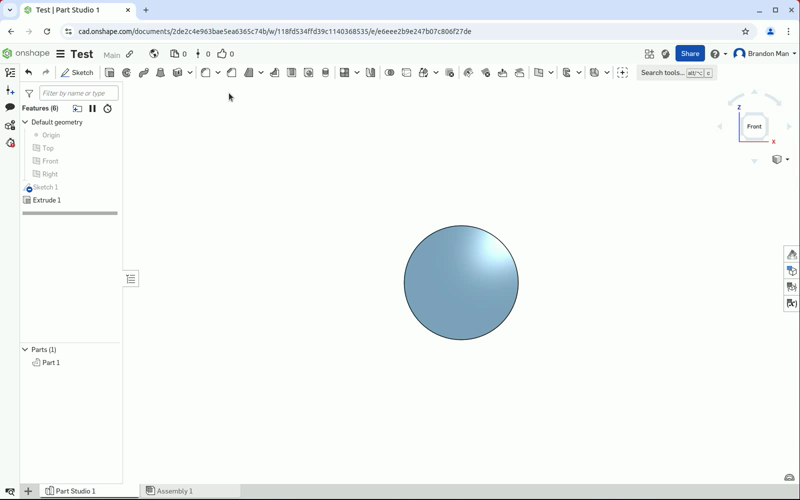
mouse_move(541, 75)
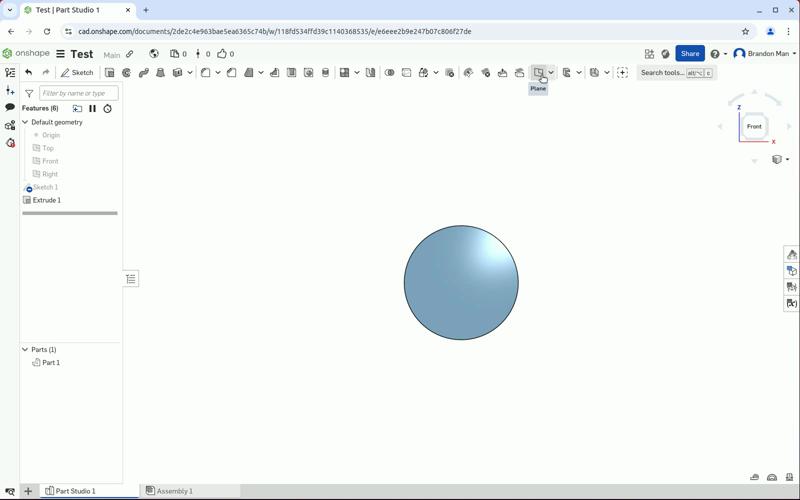
click(541, 75)
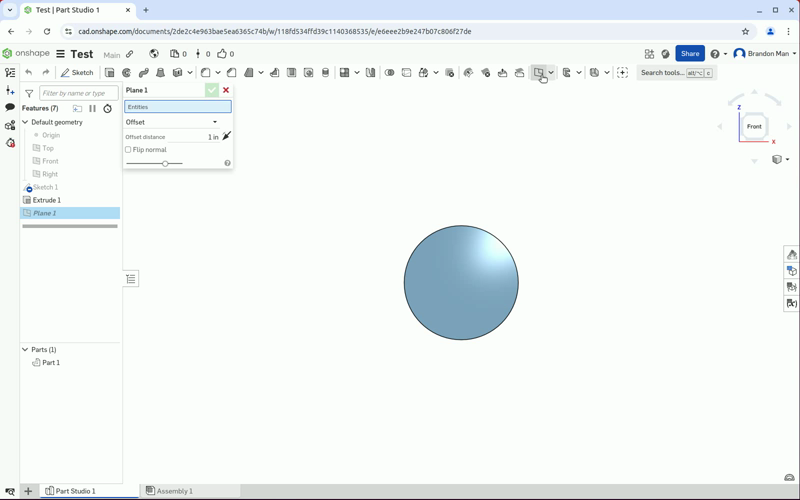
mouse_move(73, 163)
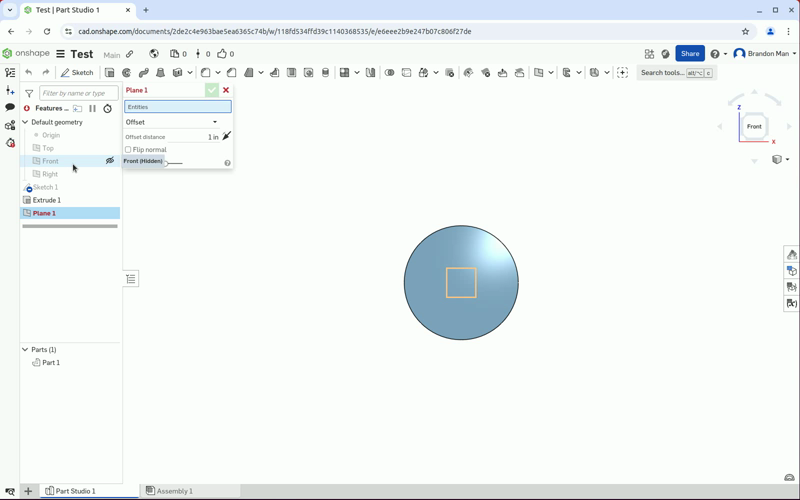
click(73, 163)
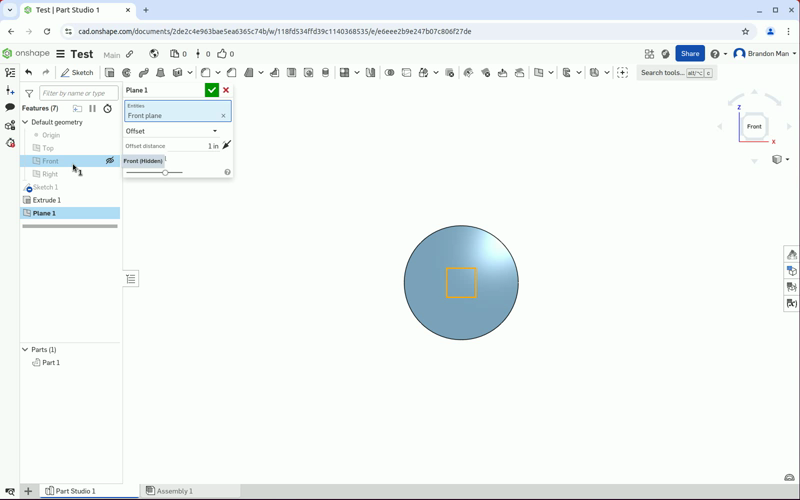
key(tab, 2)
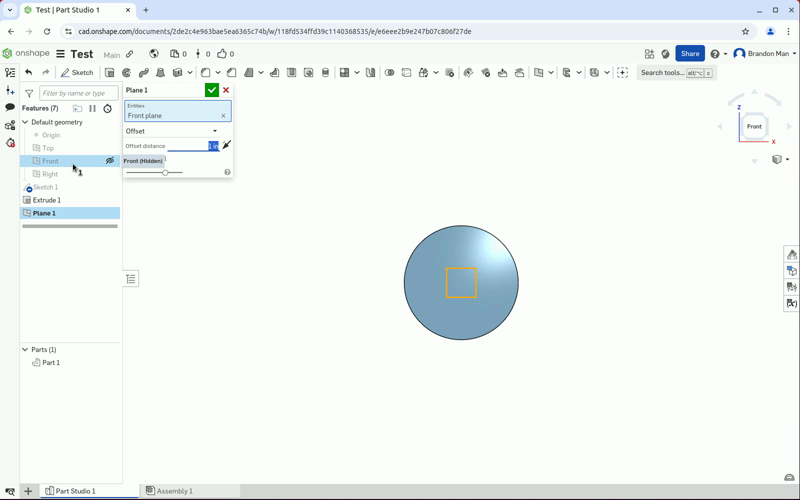
text(23.108)
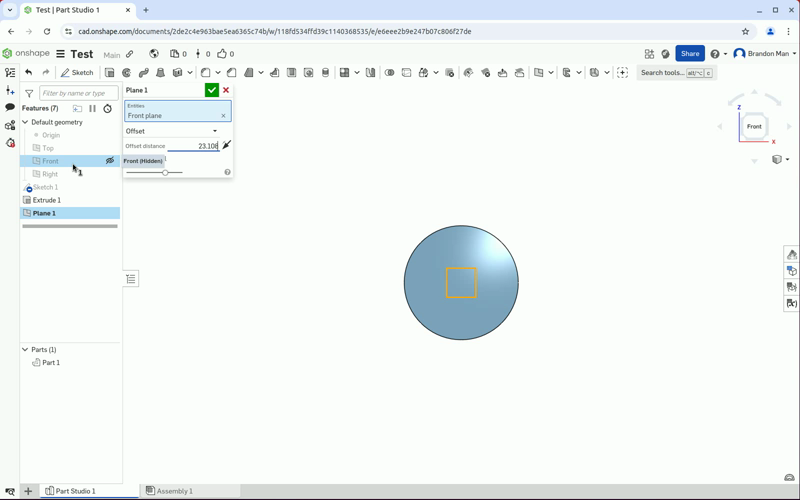
key(enter, 2)
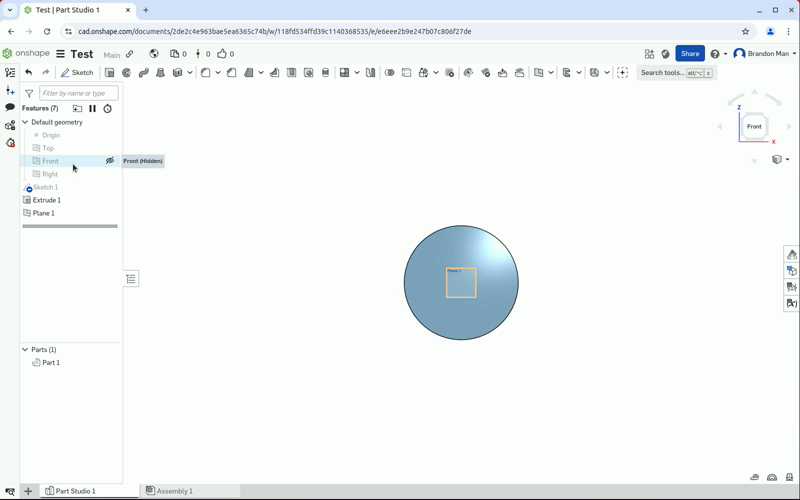
key(shift+s)
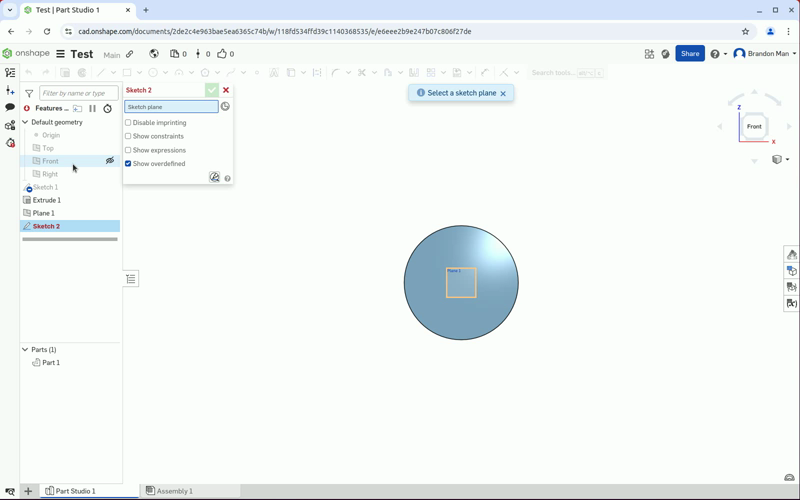
mouse_move(73, 215)
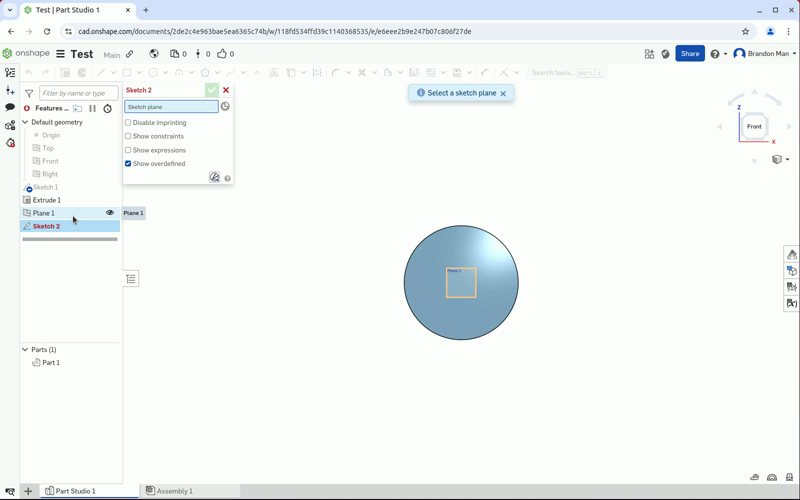
click(73, 215)
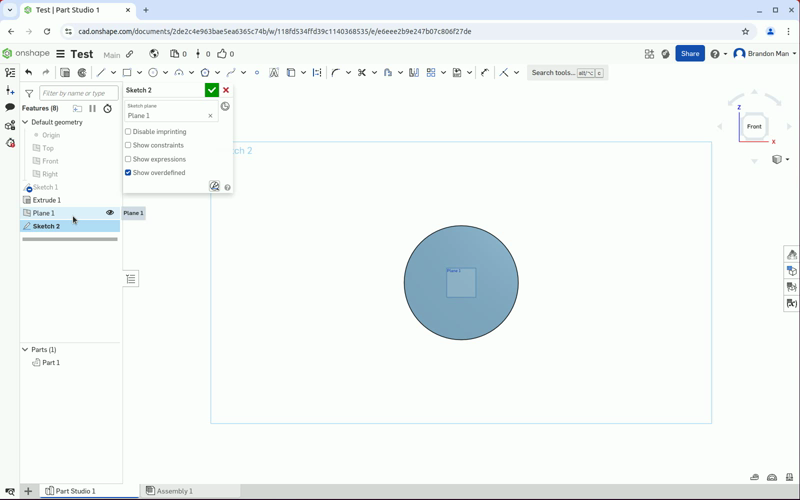
mouse_move(73, 352)
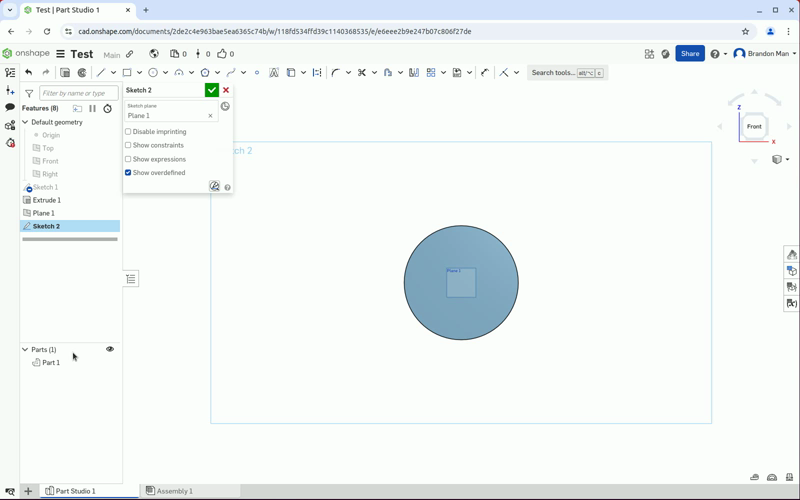
key(y)
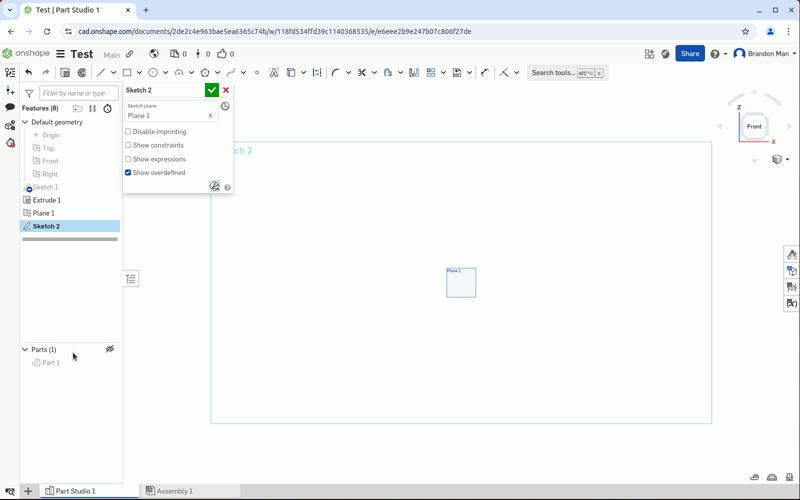
key(c)
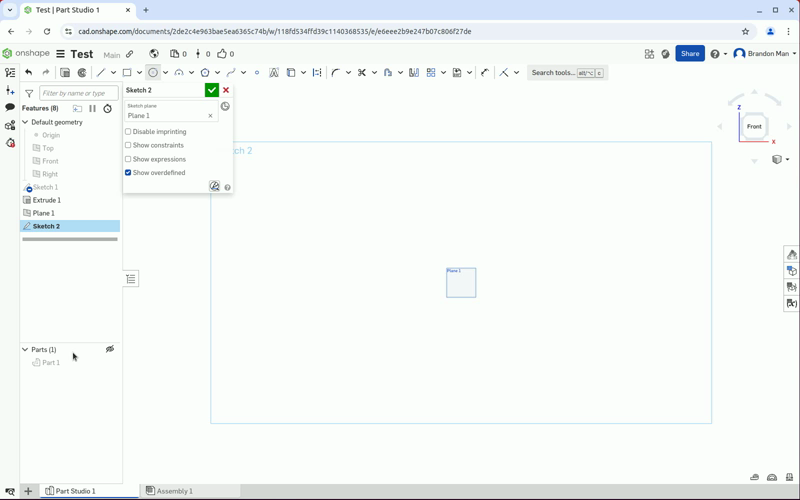
key_down(shift)
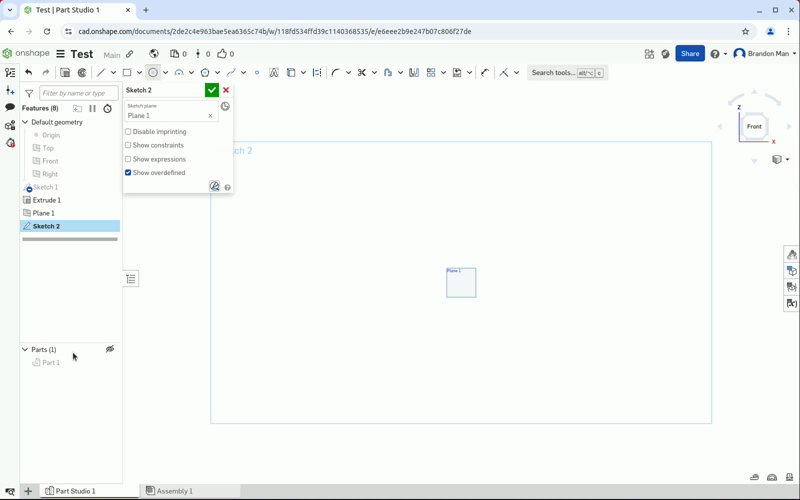
mouse_move(461, 282)
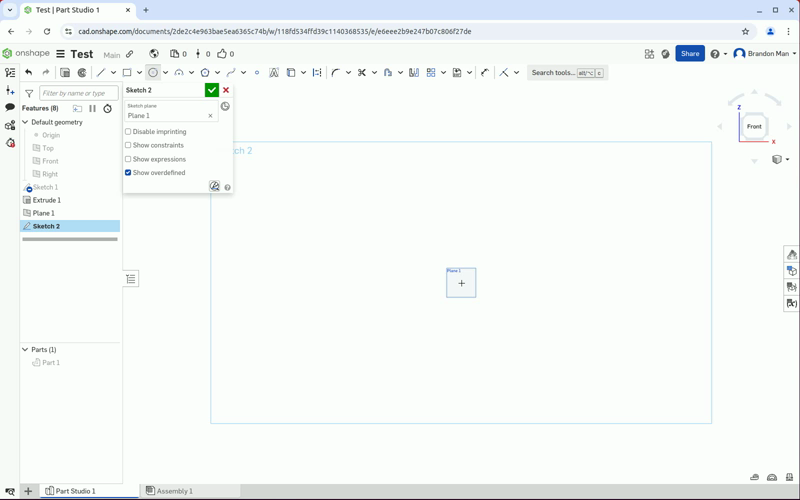
click(461, 282)
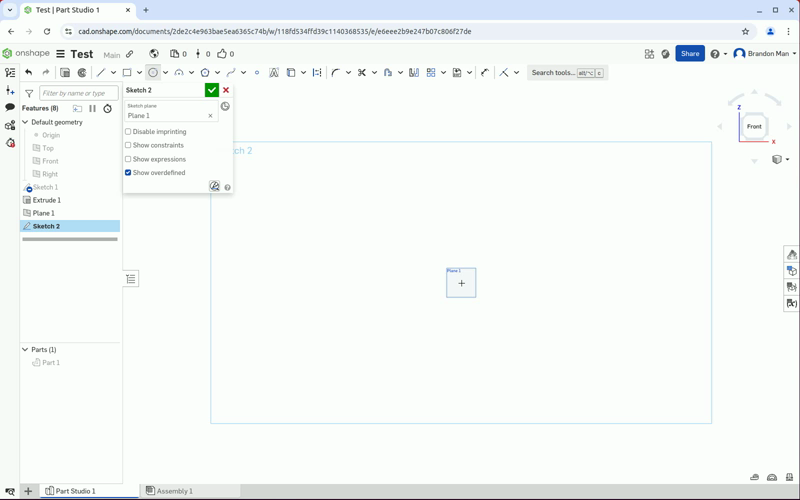
key_up(shift)
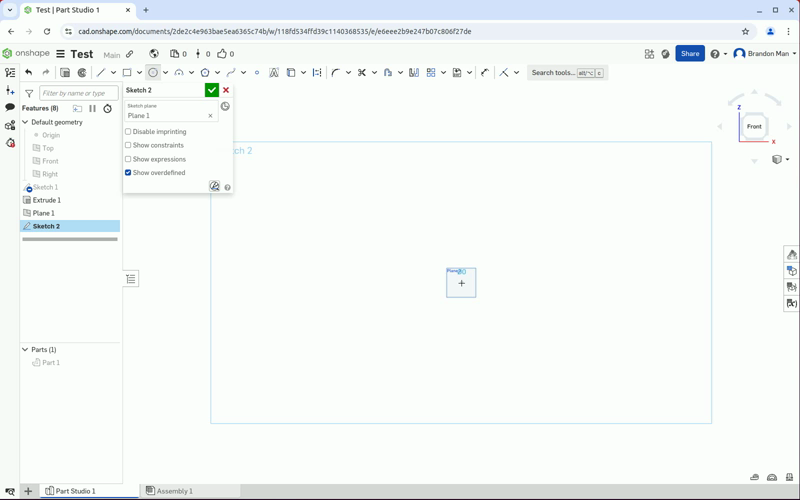
mouse_move(507, 282)
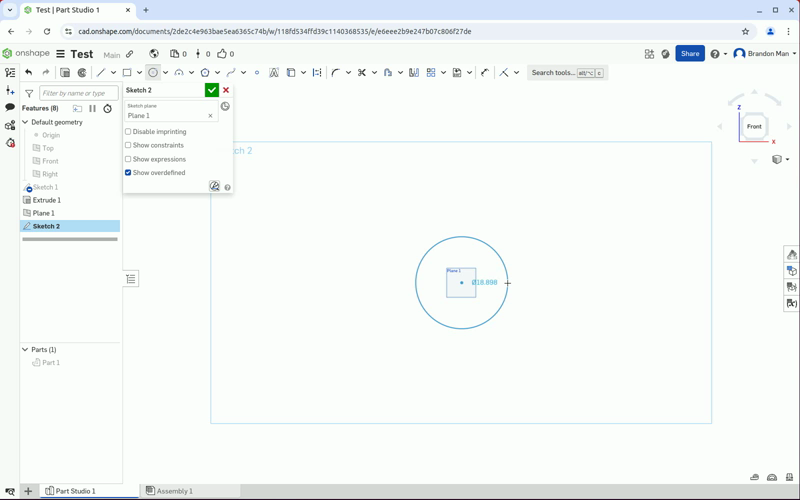
click(507, 282)
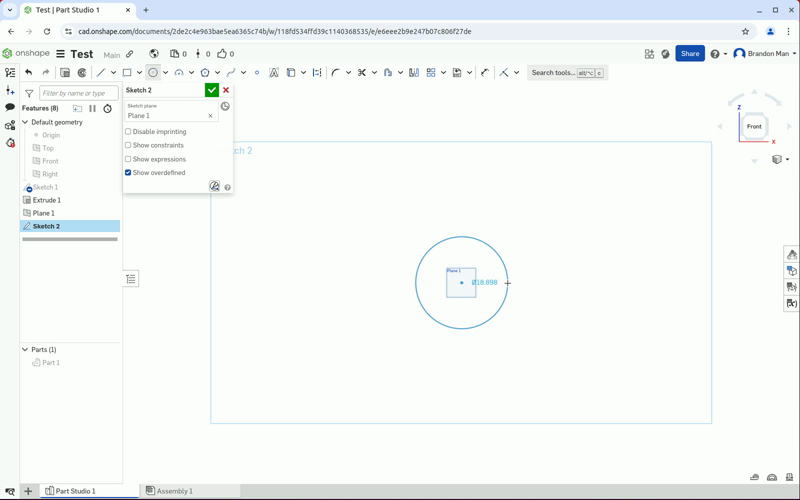
key(esc)
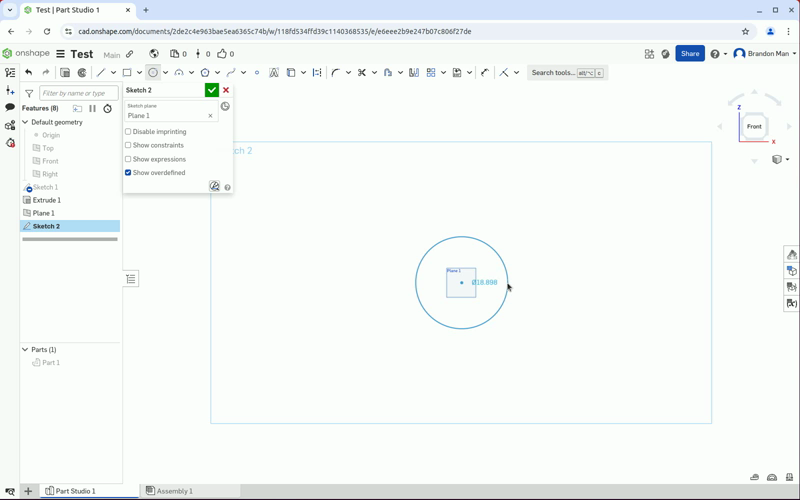
mouse_move(483, 254)
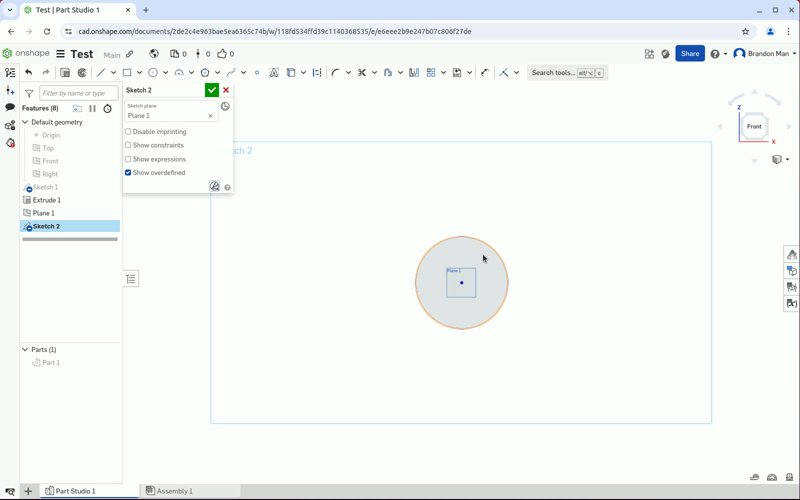
click(483, 254)
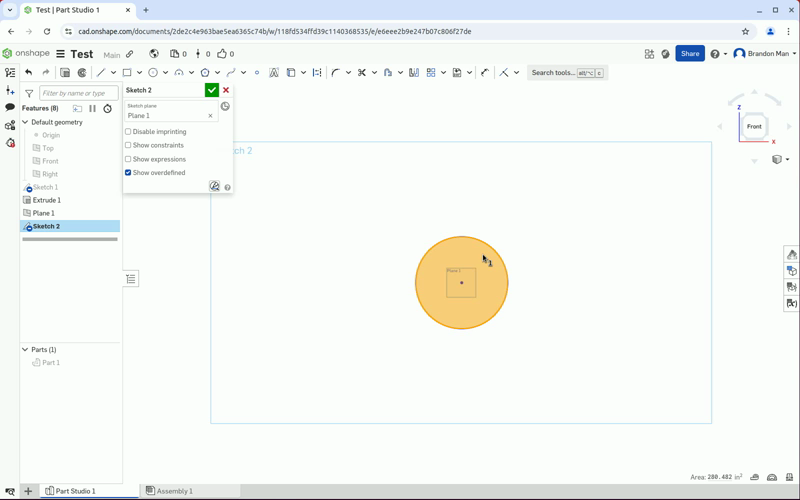
mouse_move(73, 352)
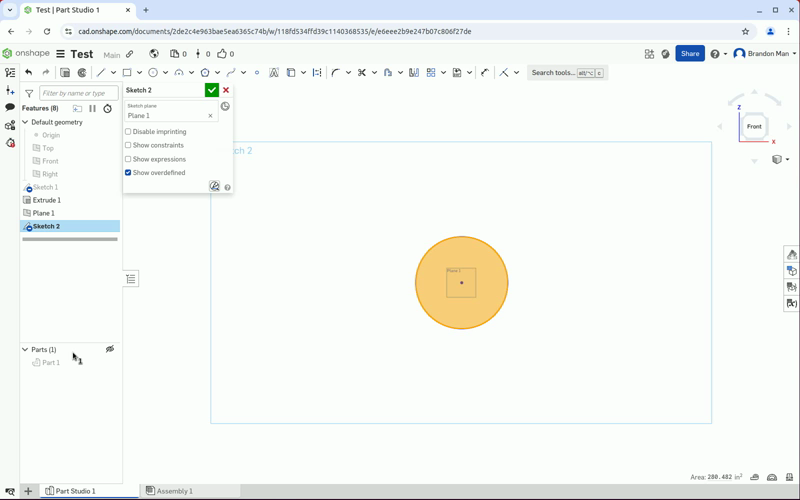
key(shift+y)
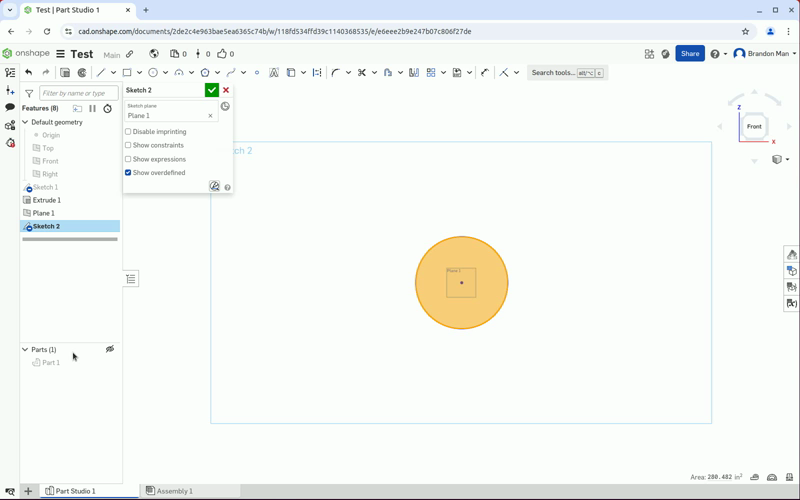
key(shift+e)
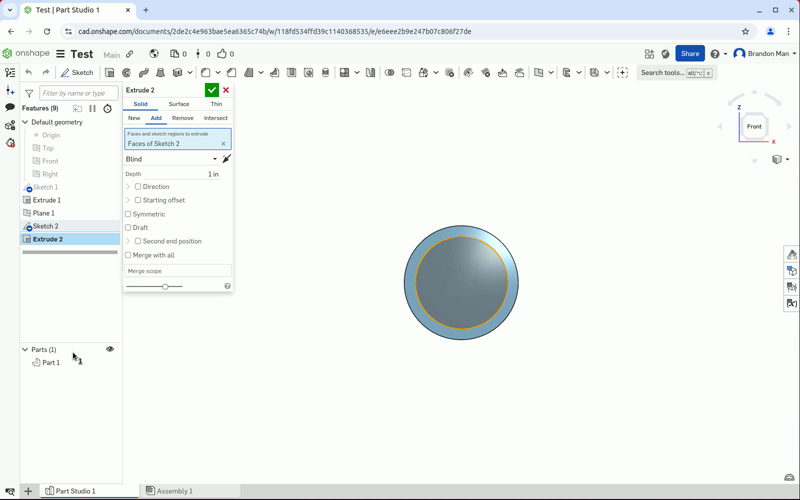
mouse_move(143, 106)
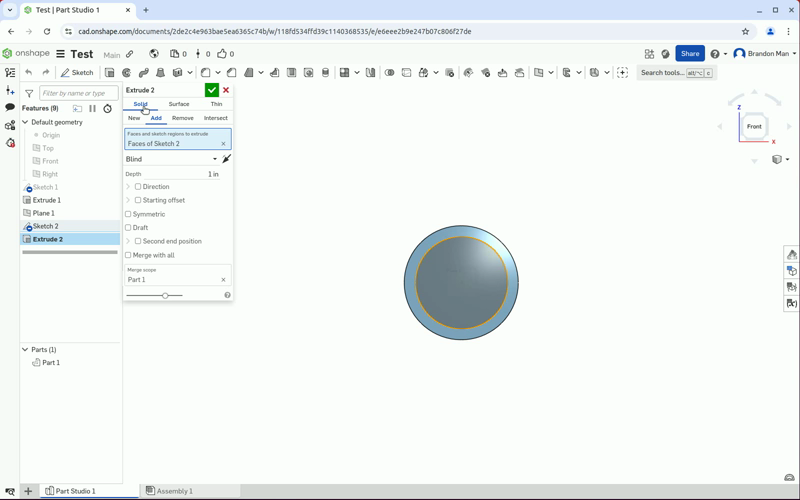
click(143, 106)
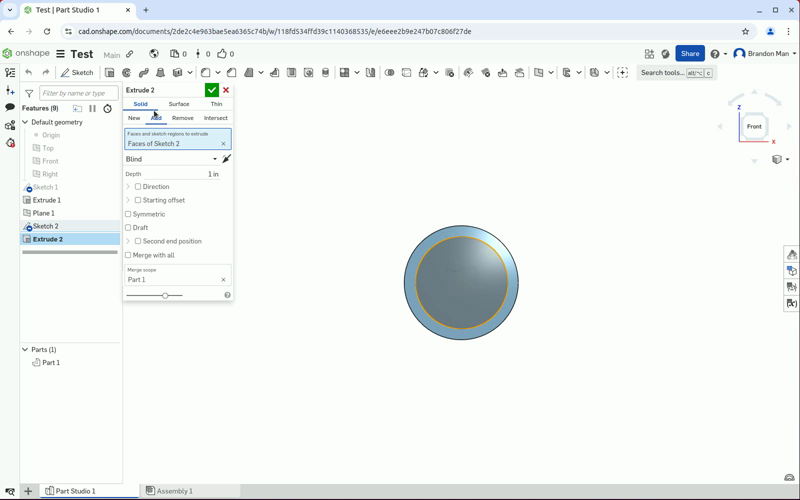
mouse_move(186, 120)
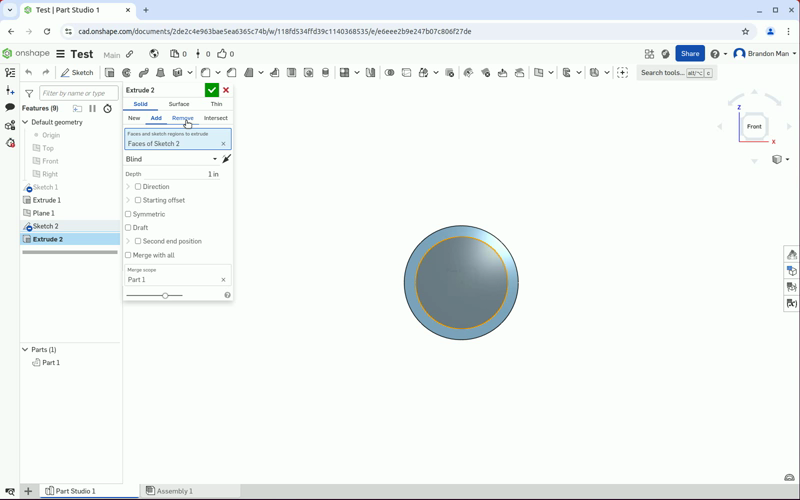
click(186, 120)
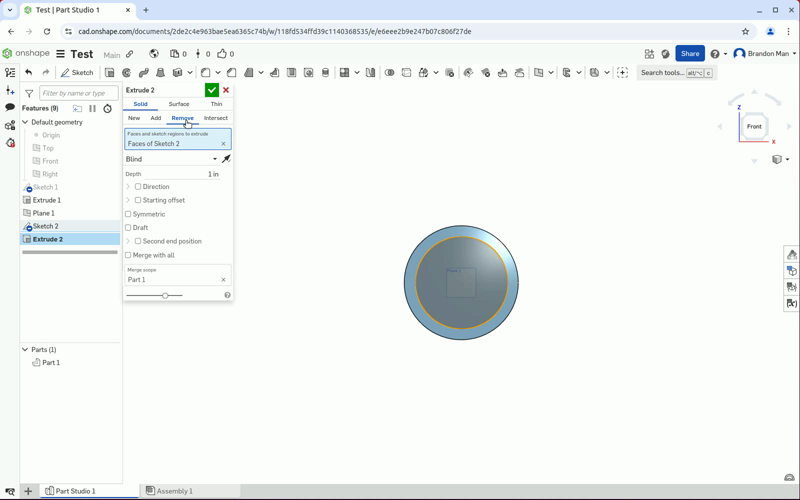
key(tab, 4)
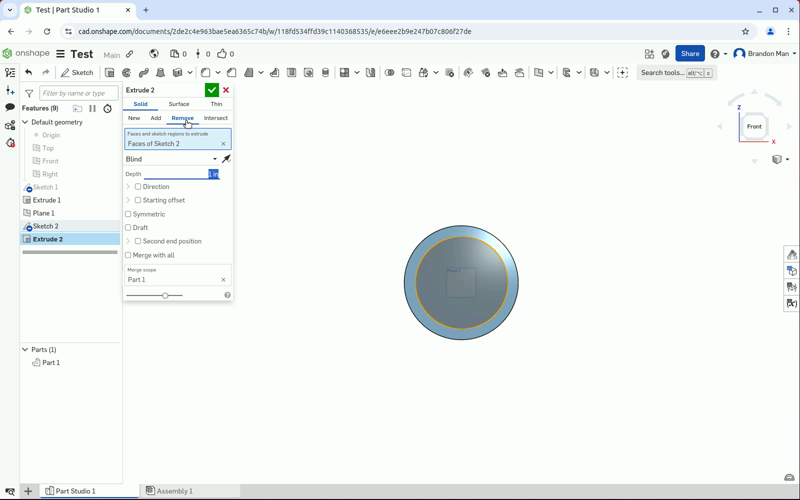
text(18.535)
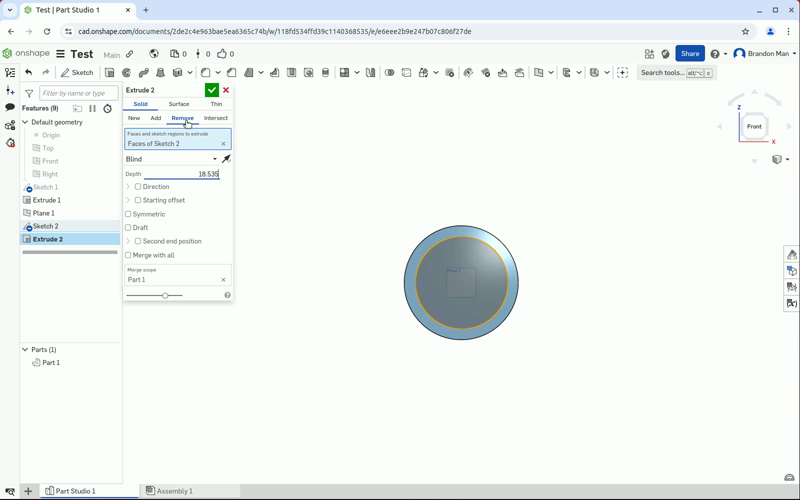
key(tab, 6)
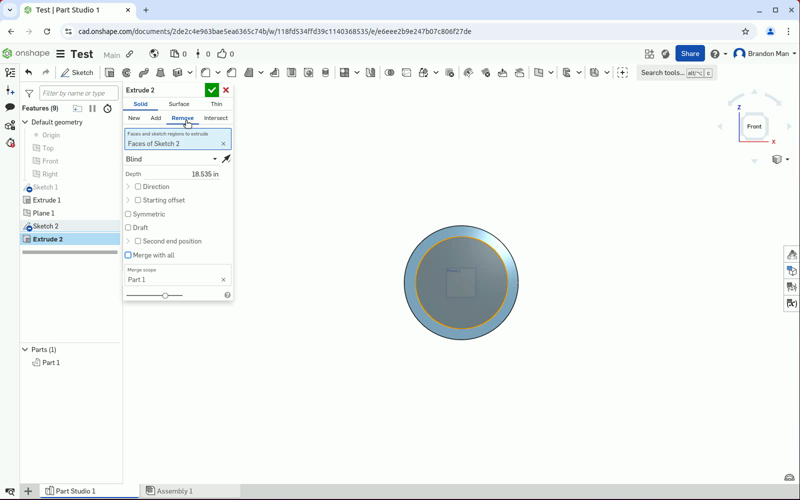
key(space)
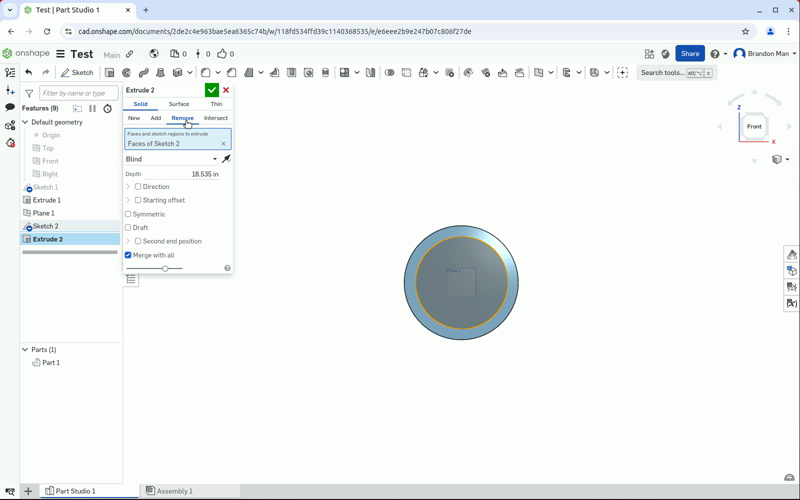
key(enter)
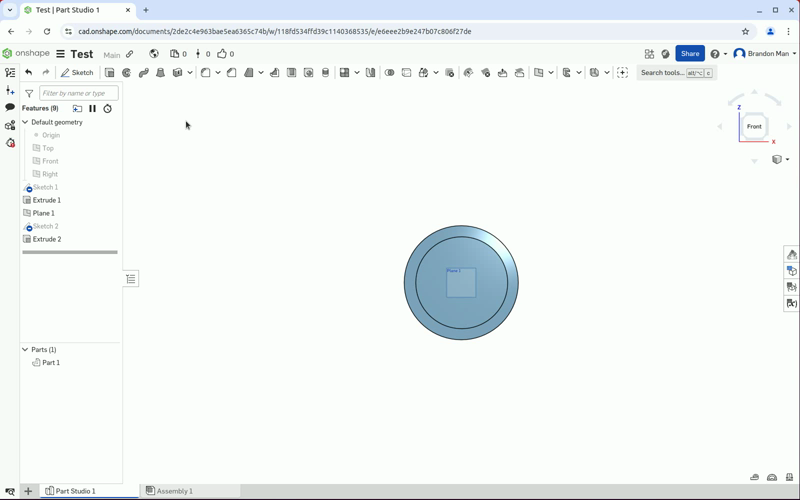
key(shift+h)
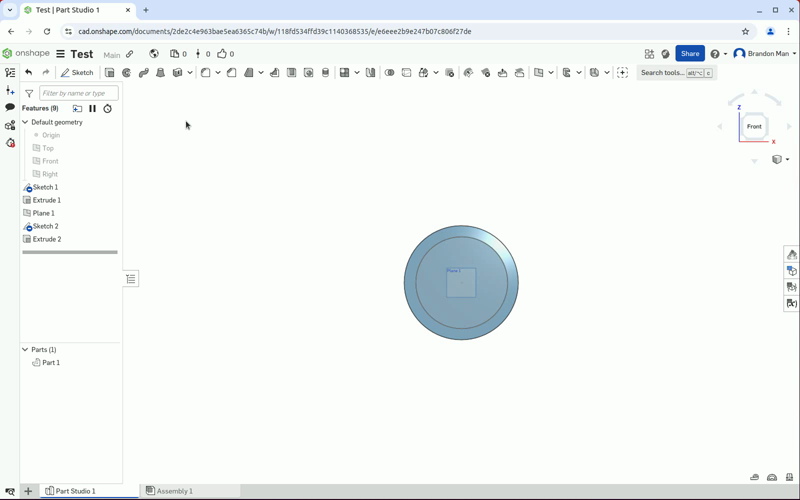
key(shift+h)
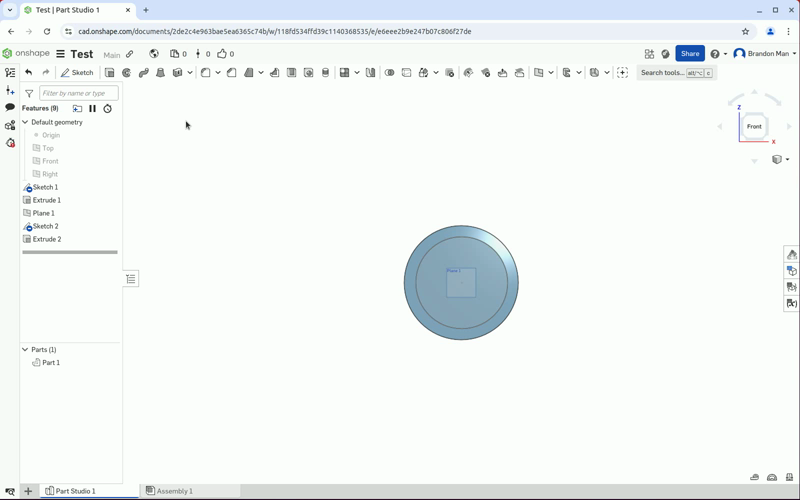
key(shift+7)
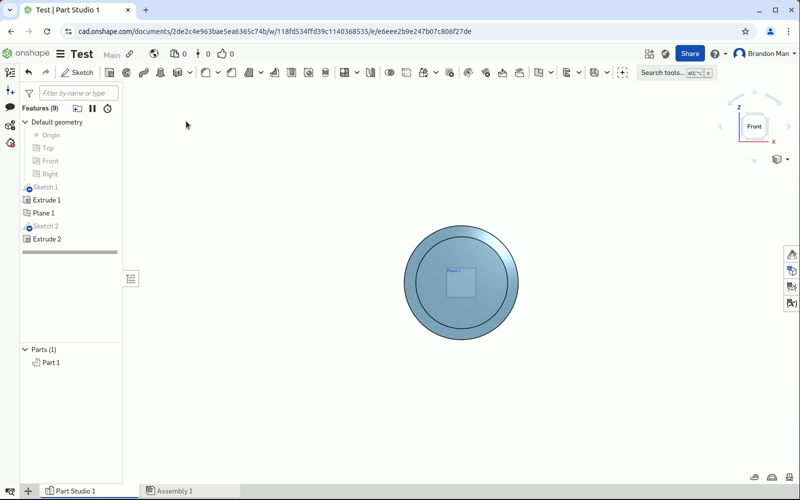
key(left, 2)
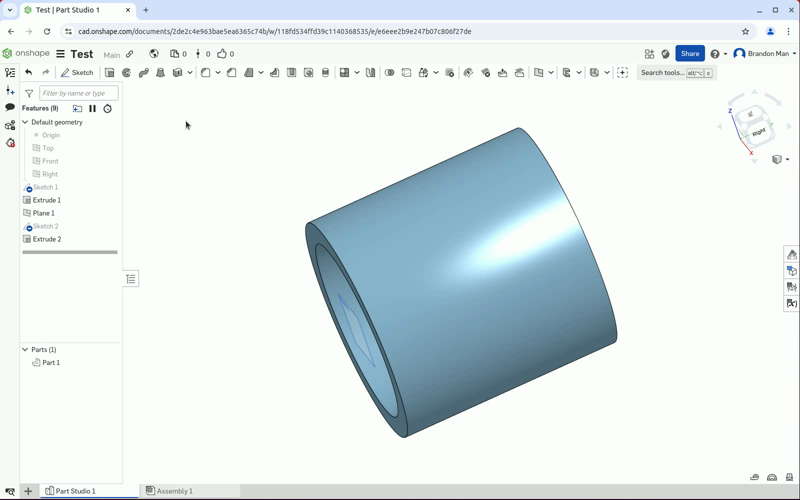
key(down, 2)
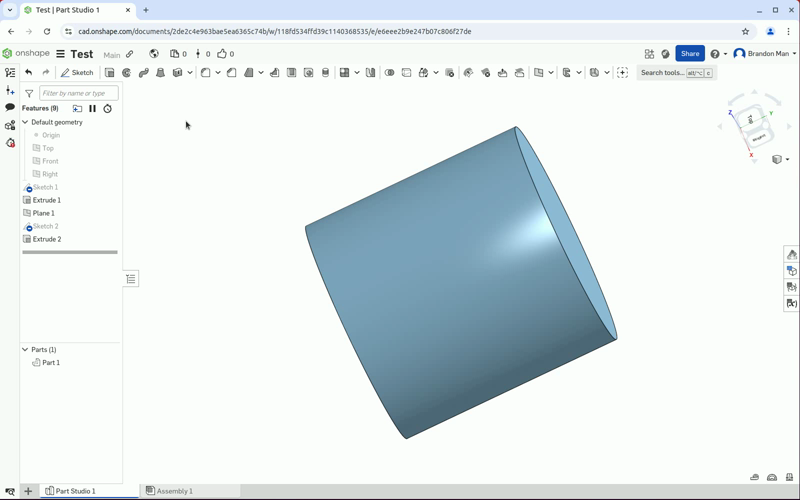
key(up, 2)
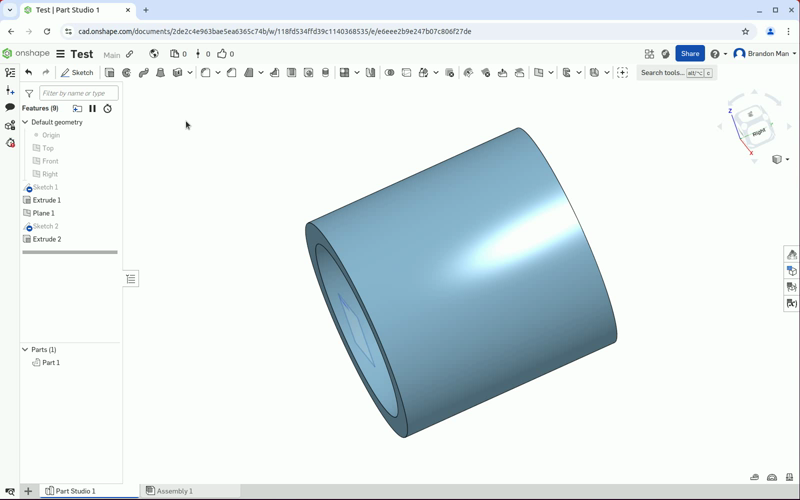
key(right, 2)
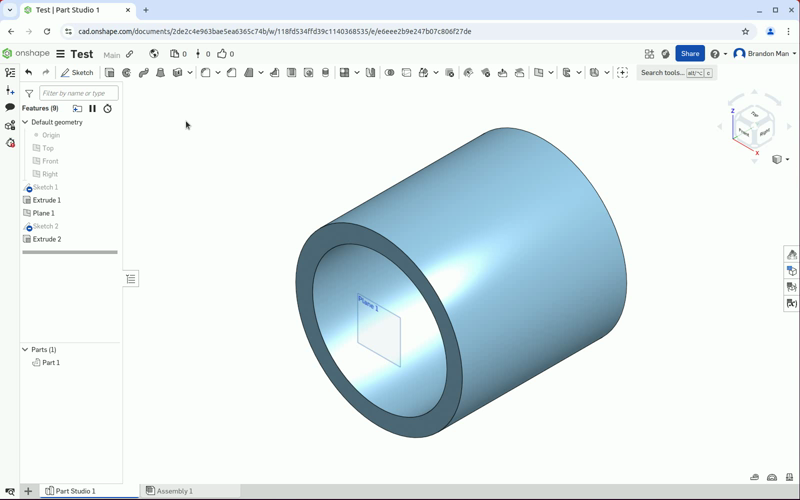
mouse_move(73, 189)
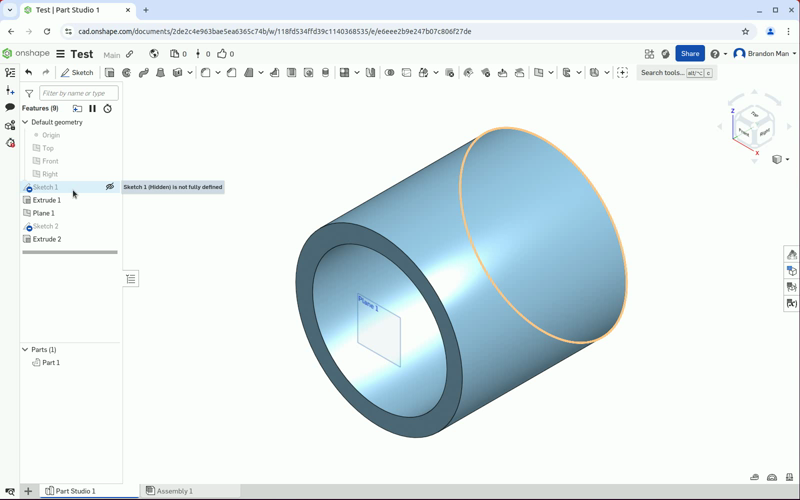
click(73, 189)